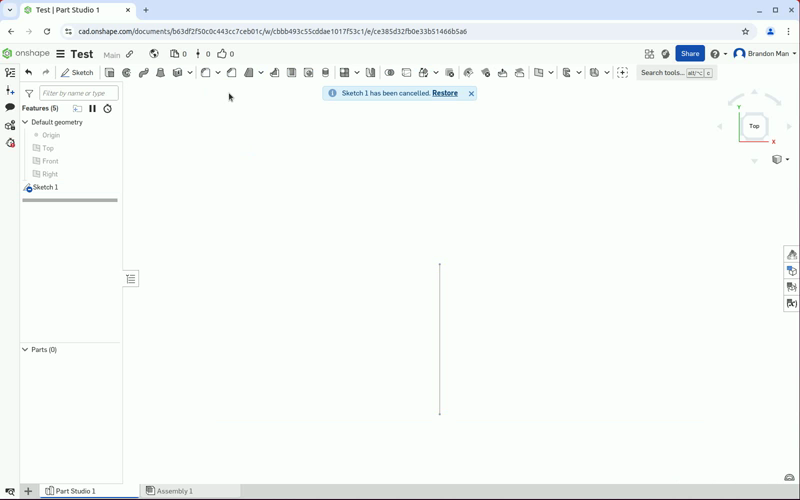
key(shift+h)
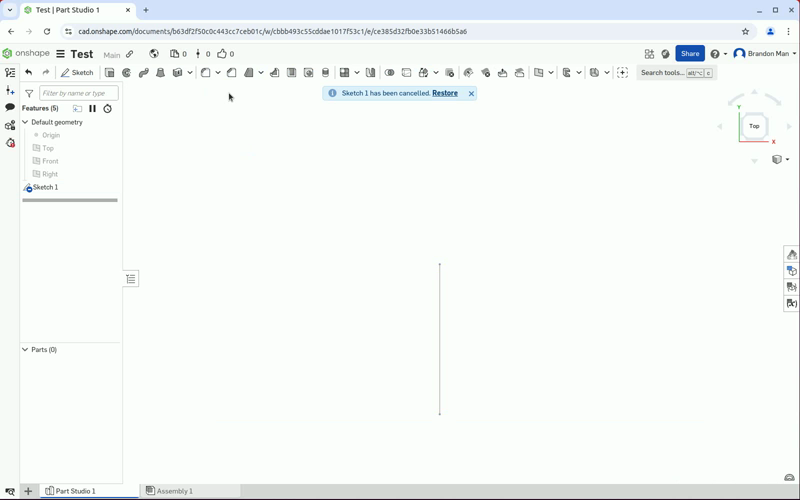
key(shift+s)
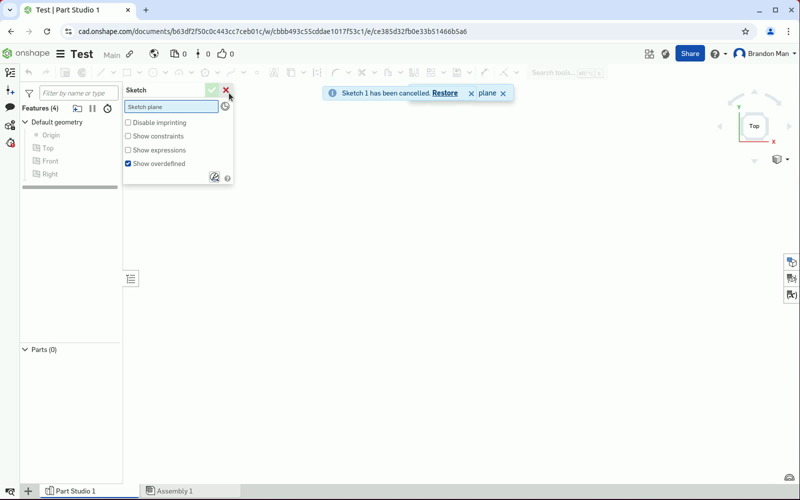
mouse_move(73, 150)
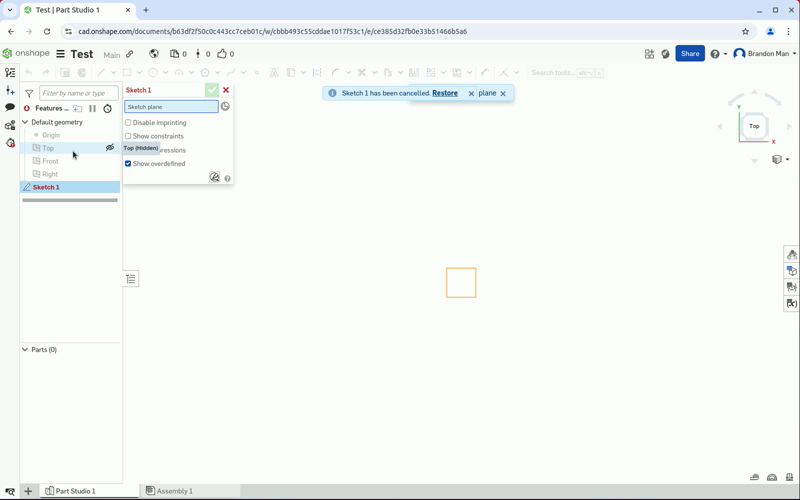
click(73, 150)
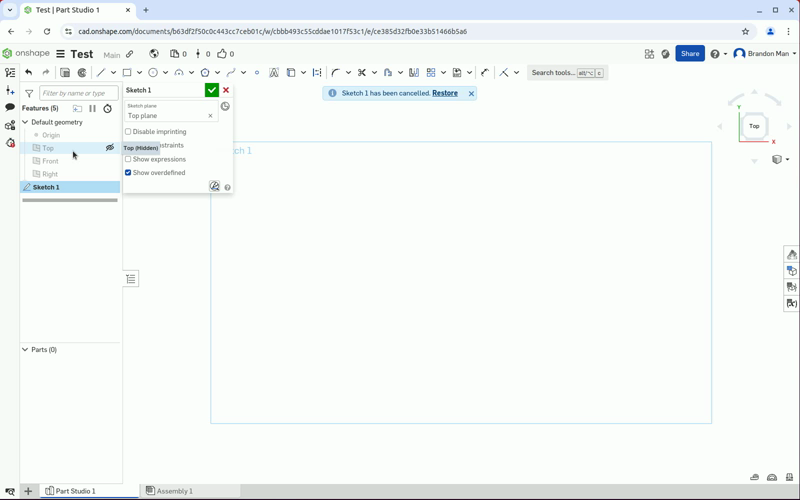
mouse_move(73, 352)
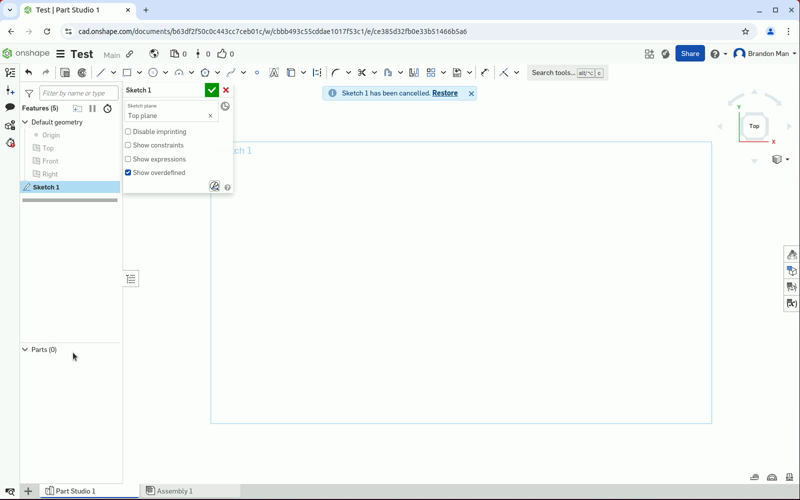
key(y)
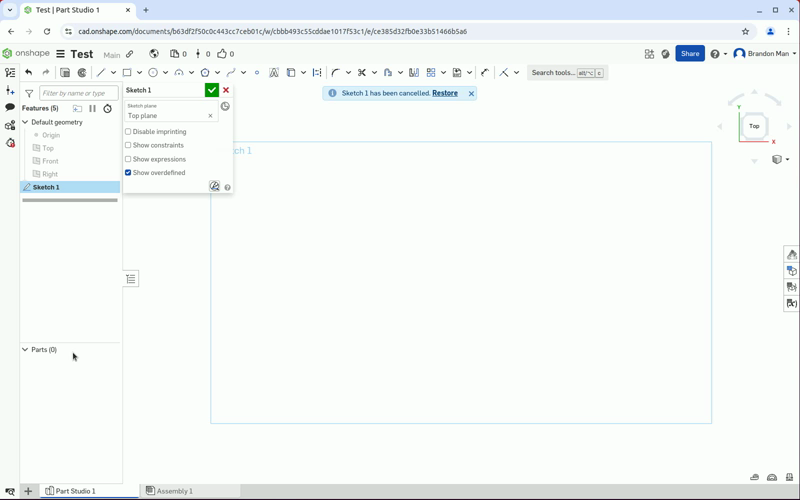
key(c)
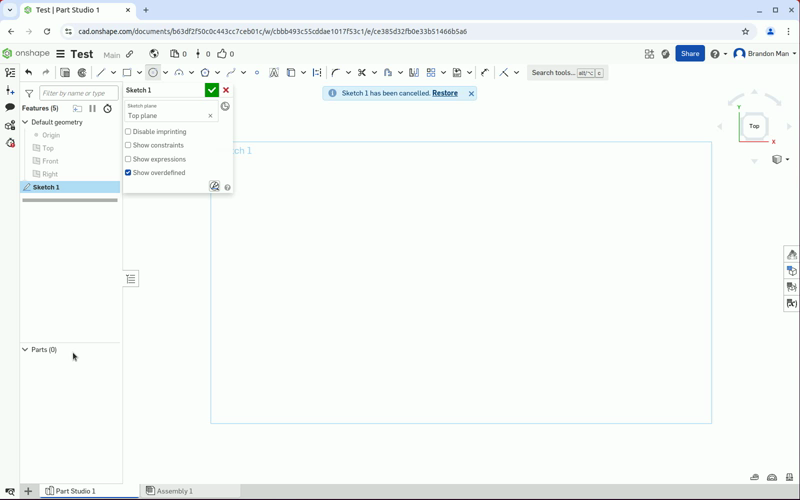
key_down(shift)
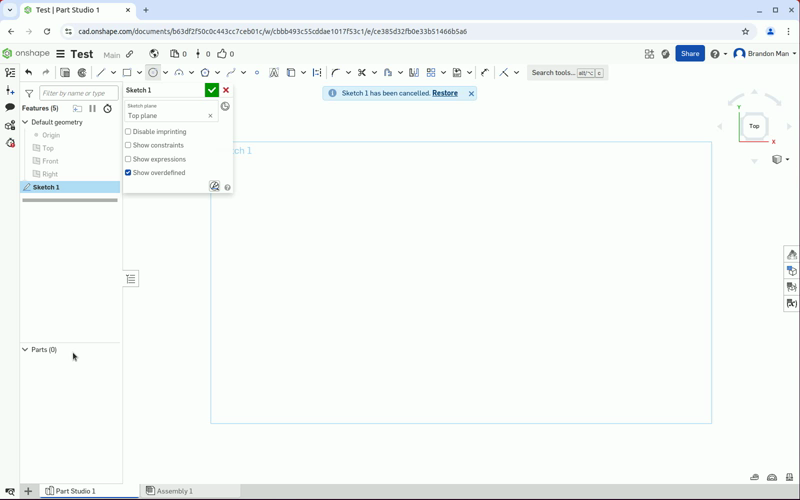
mouse_move(461, 282)
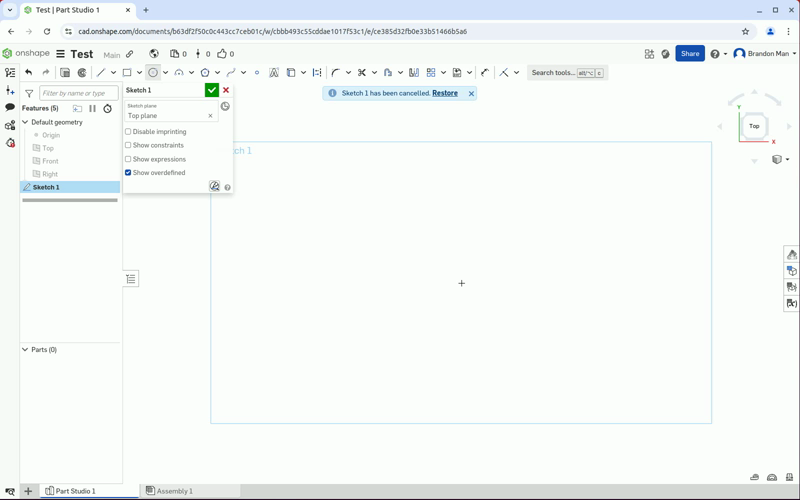
click(461, 282)
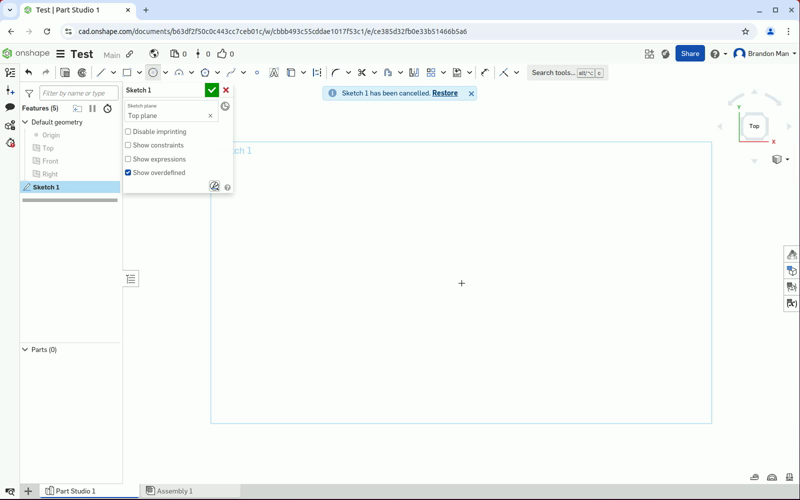
key_up(shift)
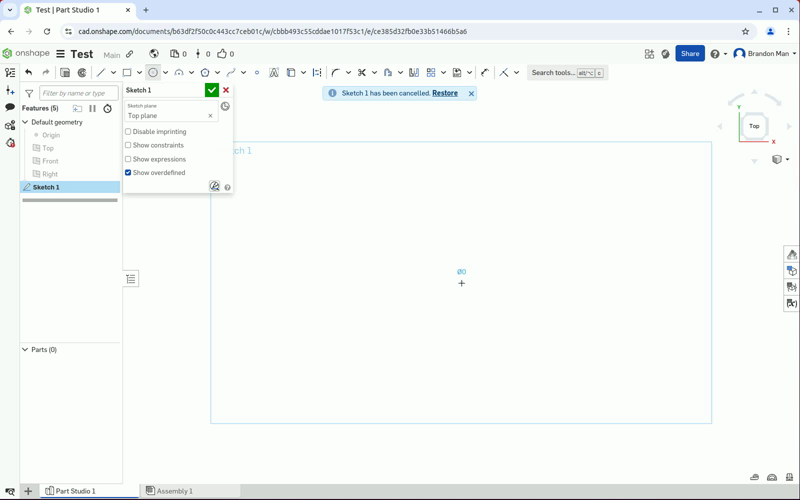
mouse_move(534, 282)
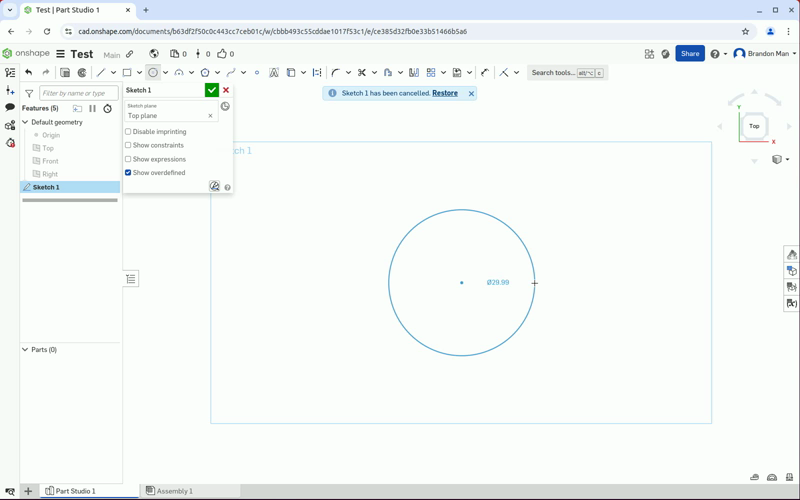
click(534, 282)
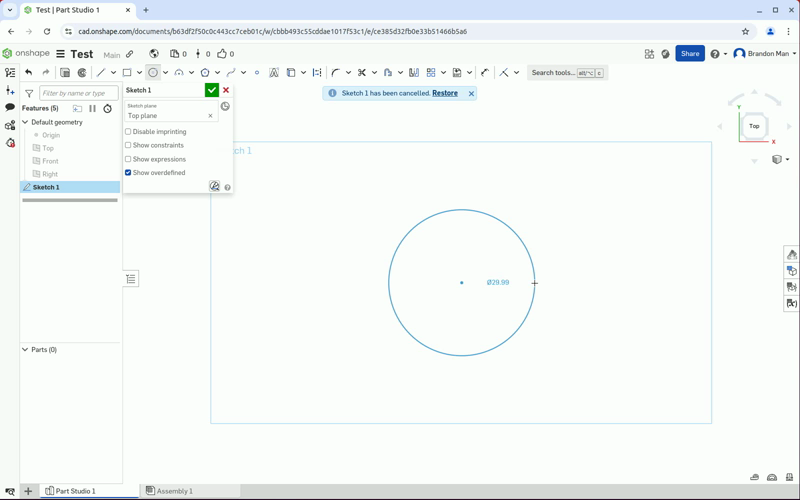
key(esc)
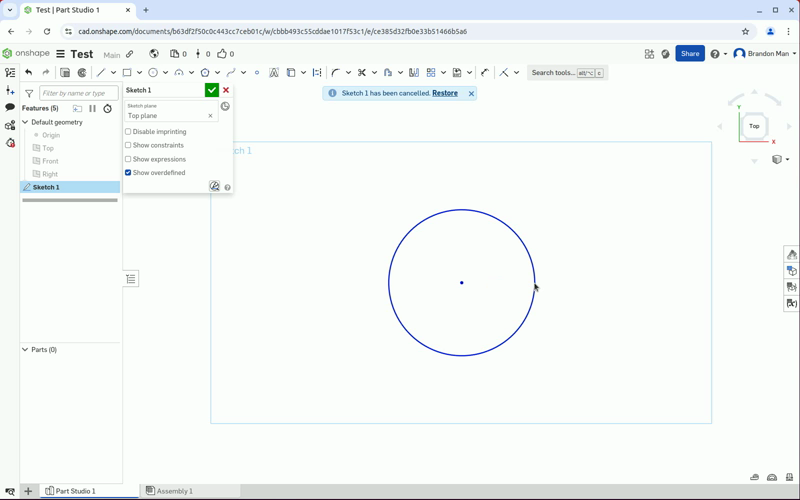
key(c)
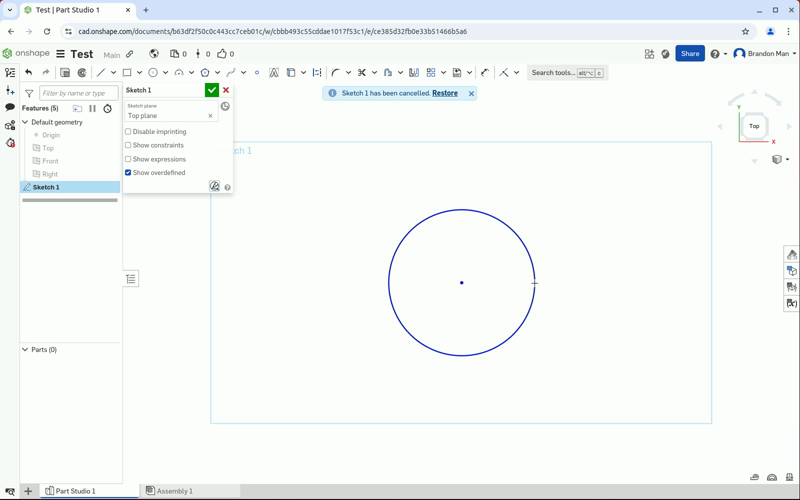
key_down(shift)
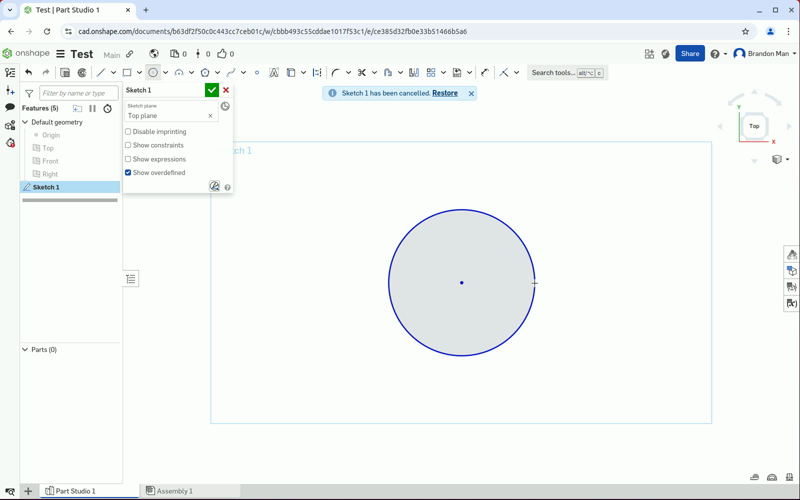
mouse_move(461, 282)
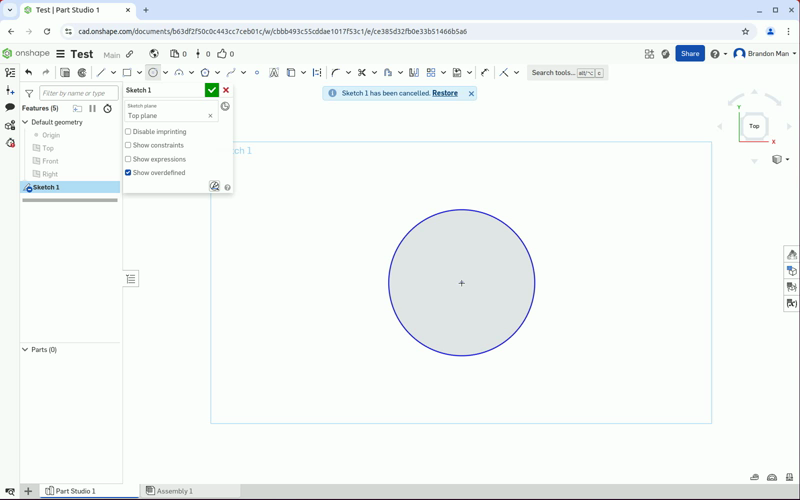
click(461, 282)
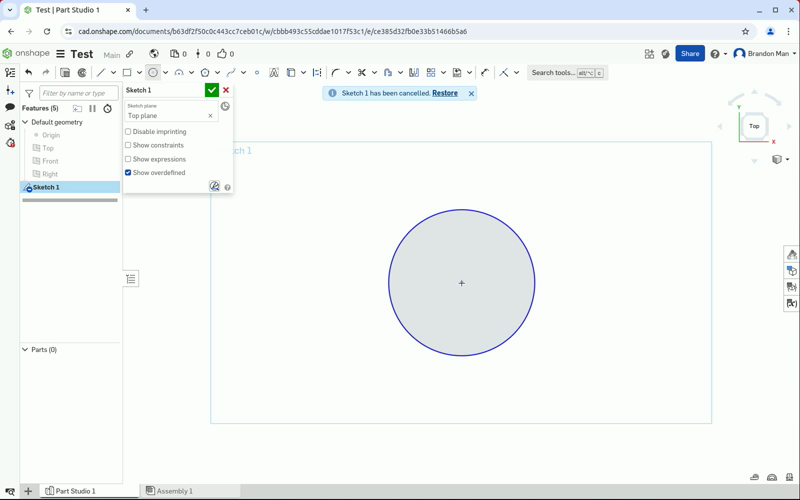
key_up(shift)
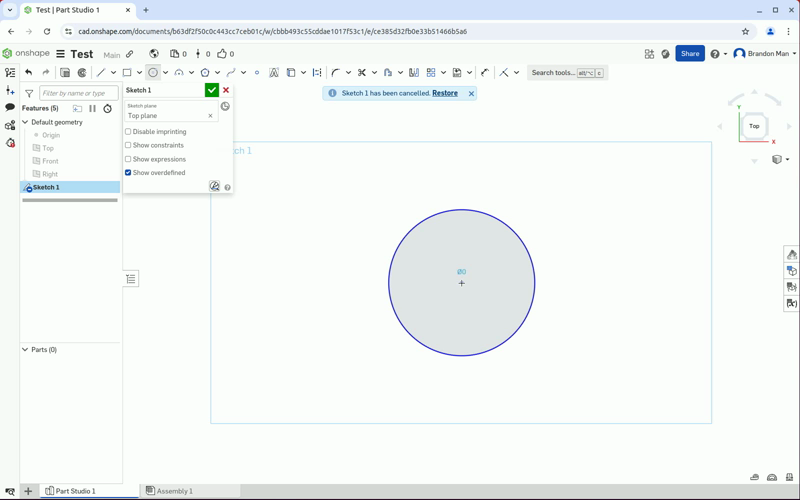
mouse_move(521, 282)
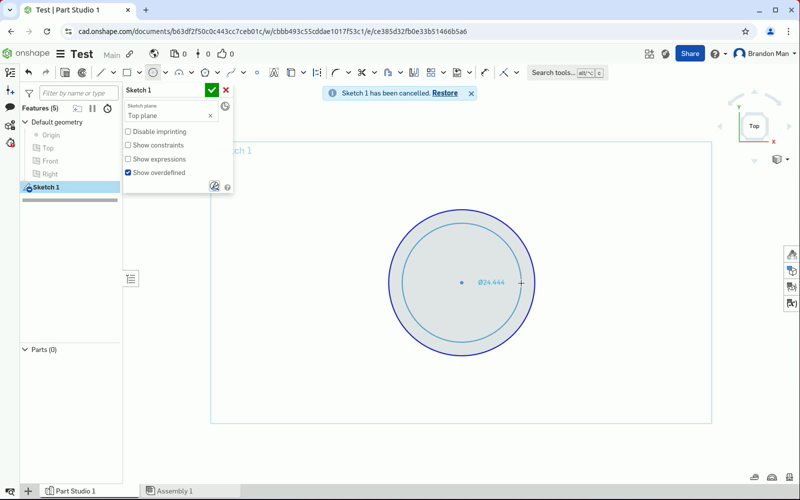
click(521, 282)
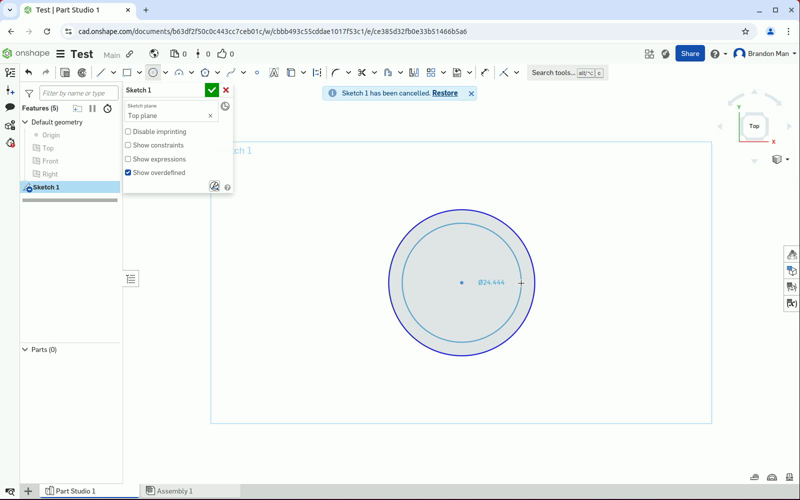
key(esc)
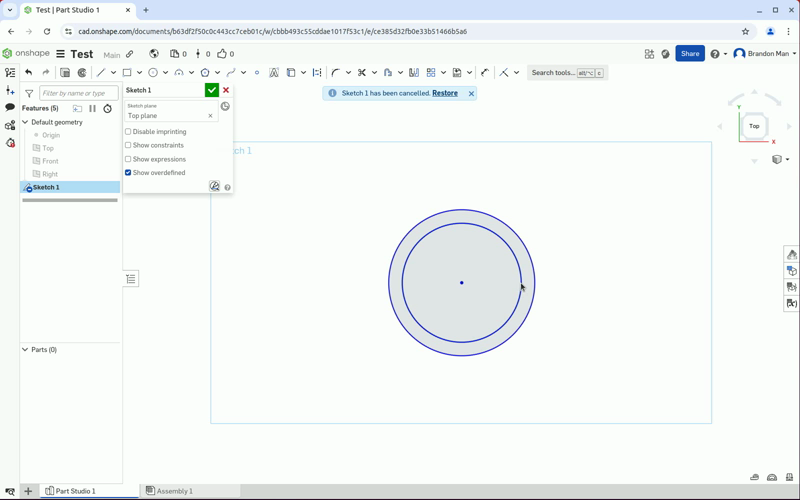
mouse_move(489, 225)
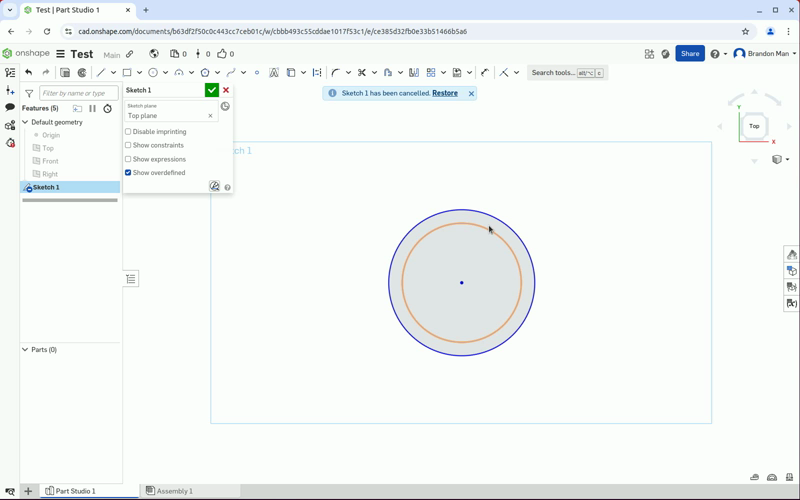
click(489, 225)
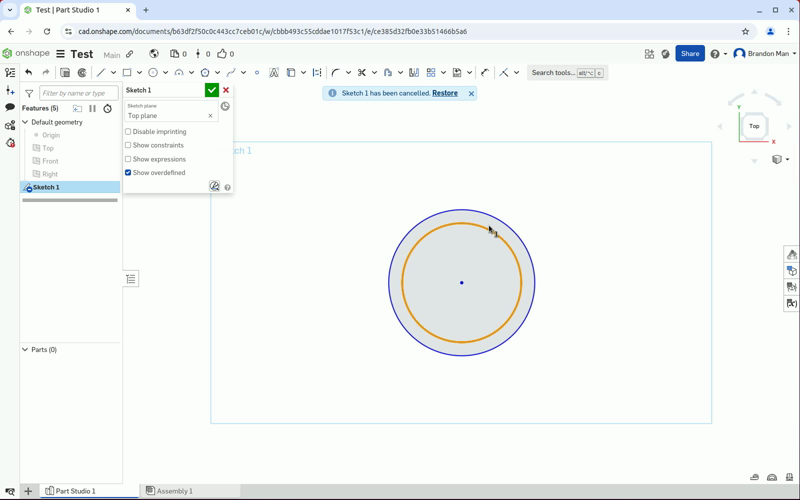
mouse_move(73, 352)
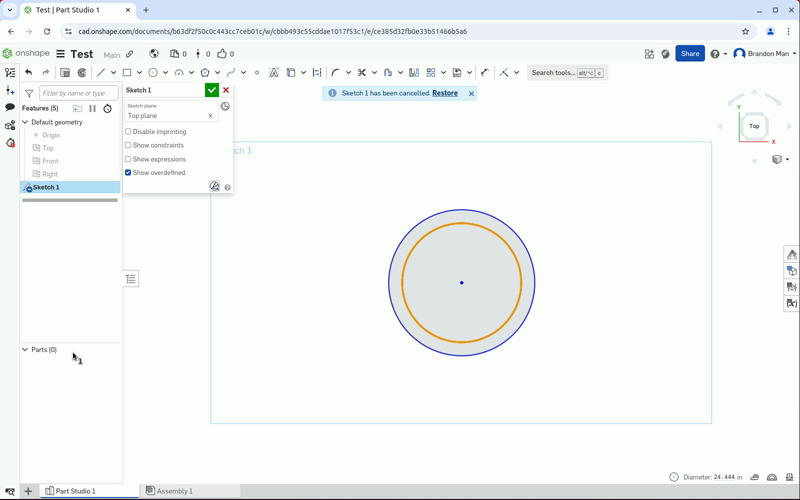
key(shift+y)
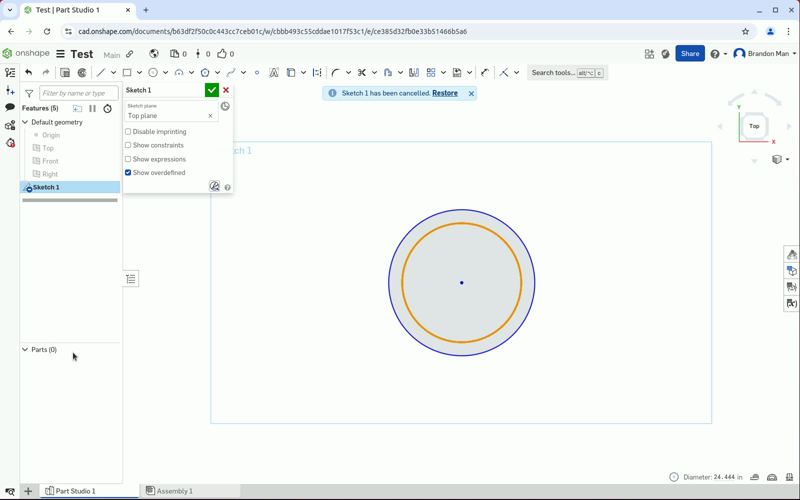
key(shift+e)
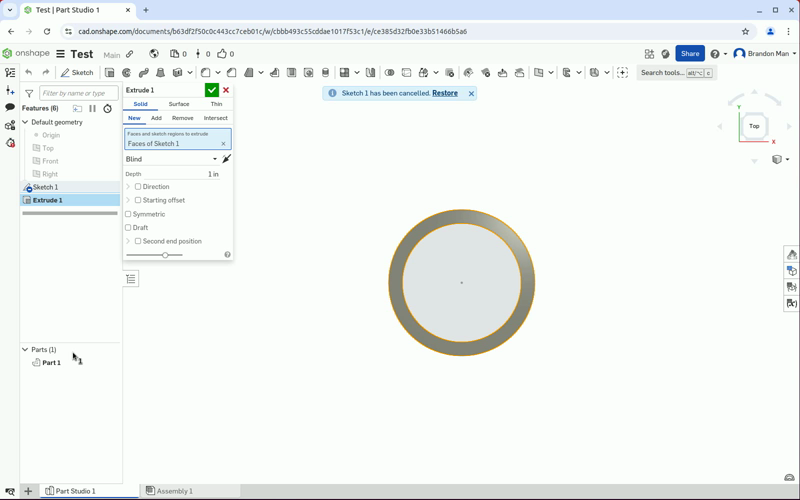
mouse_move(143, 106)
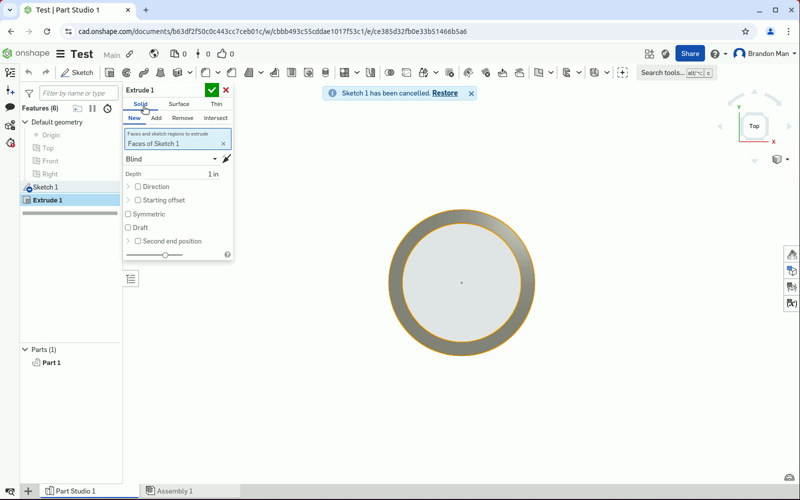
click(143, 106)
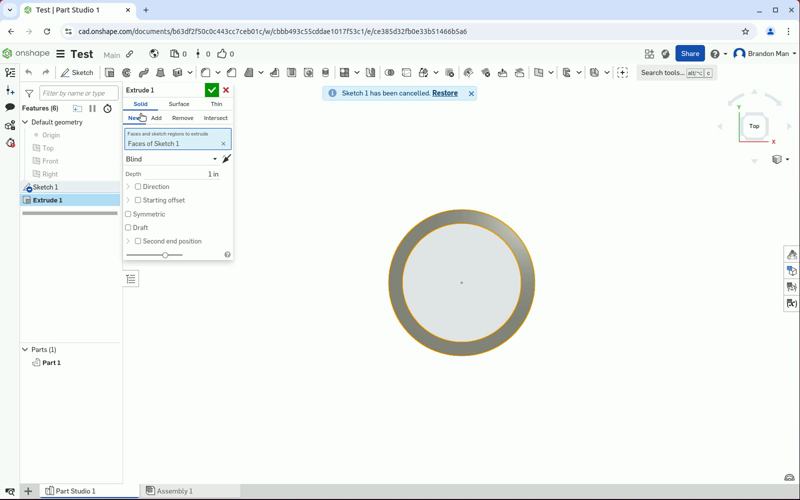
mouse_move(137, 120)
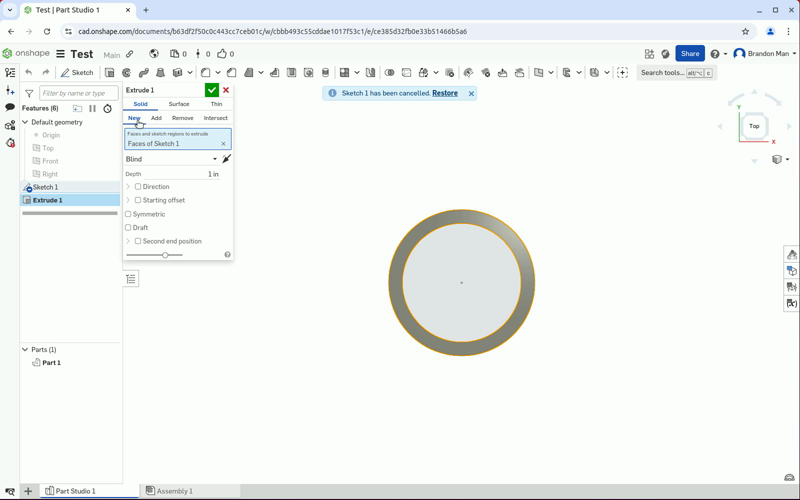
click(137, 120)
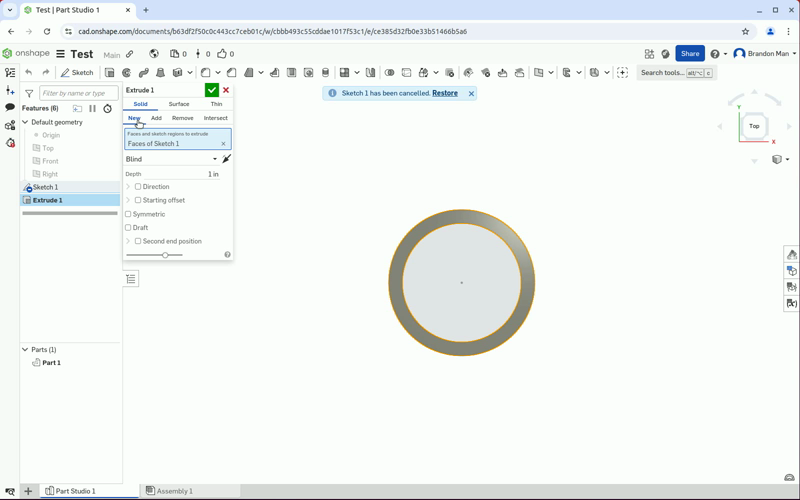
key(tab, 4)
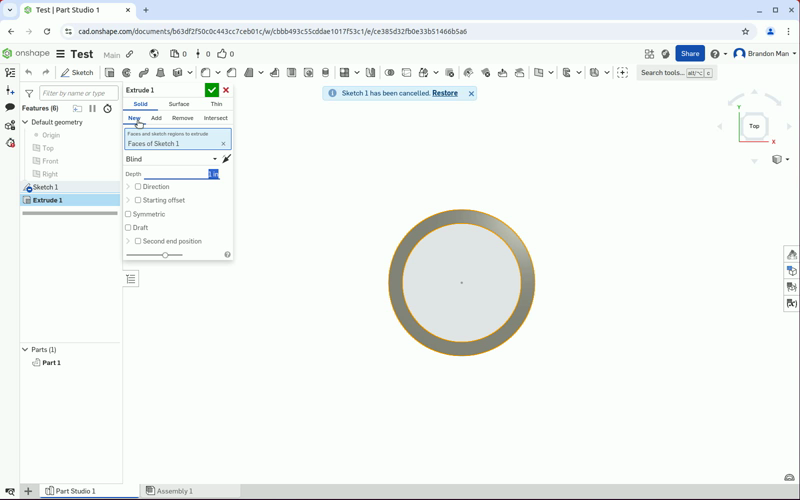
text(7.703)
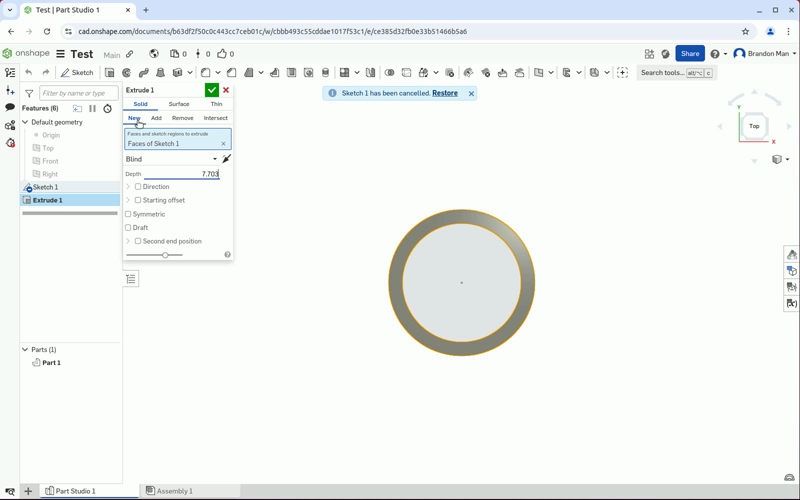
key(enter)
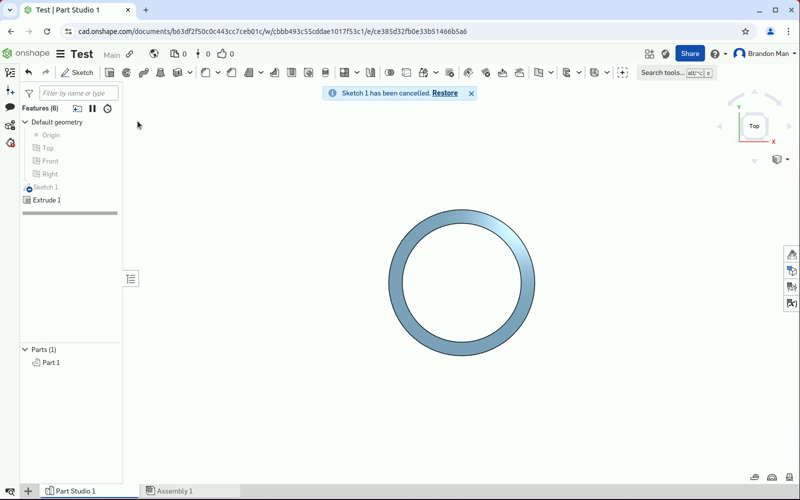
key(shift+h)
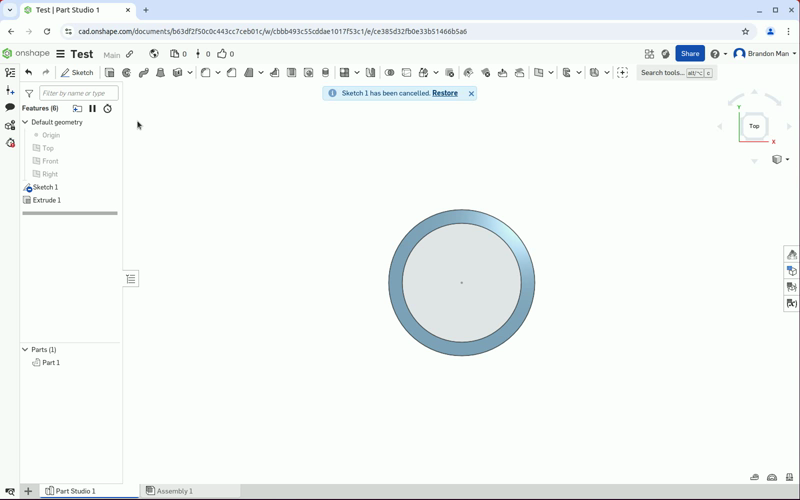
key(shift+h)
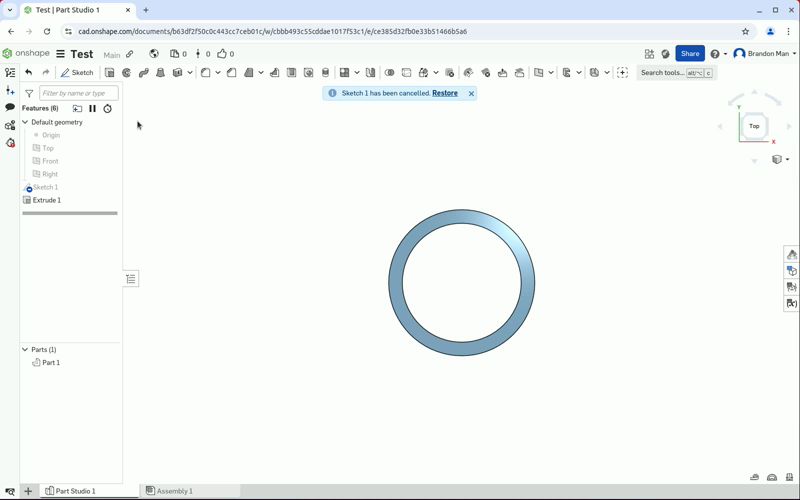
mouse_move(73, 189)
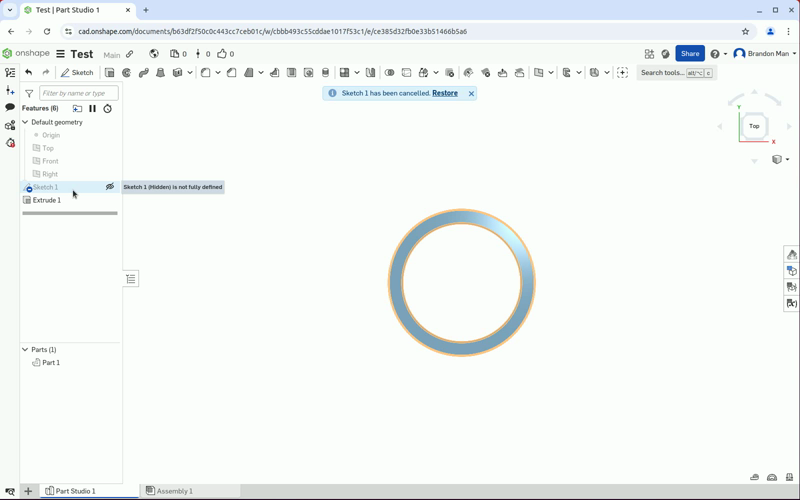
click(73, 189)
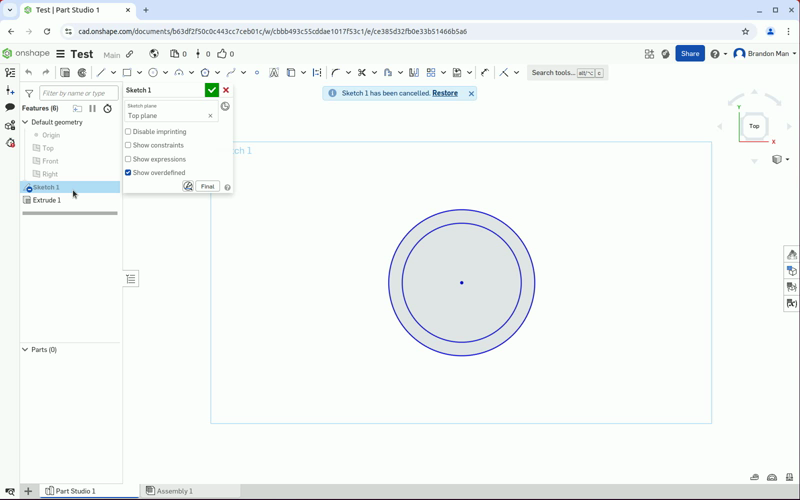
mouse_move(229, 92)
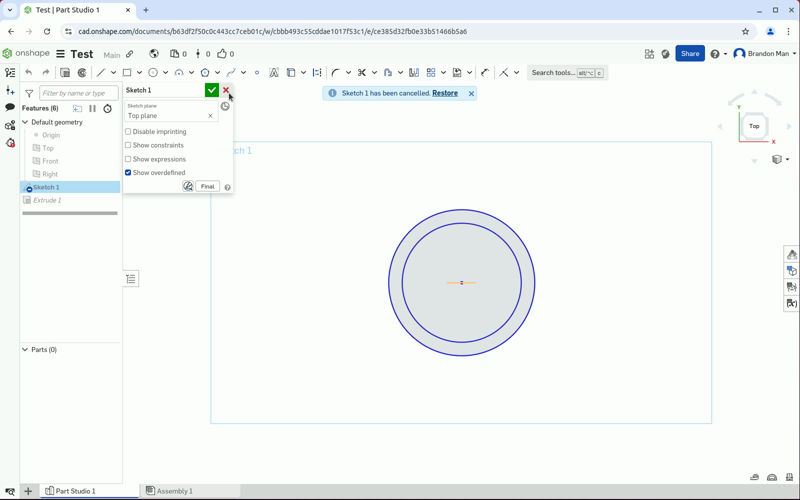
click(229, 92)
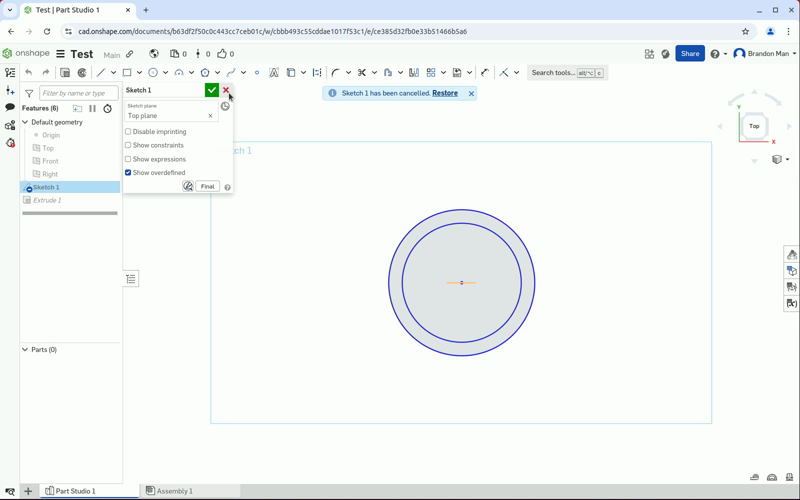
key(shift+s)
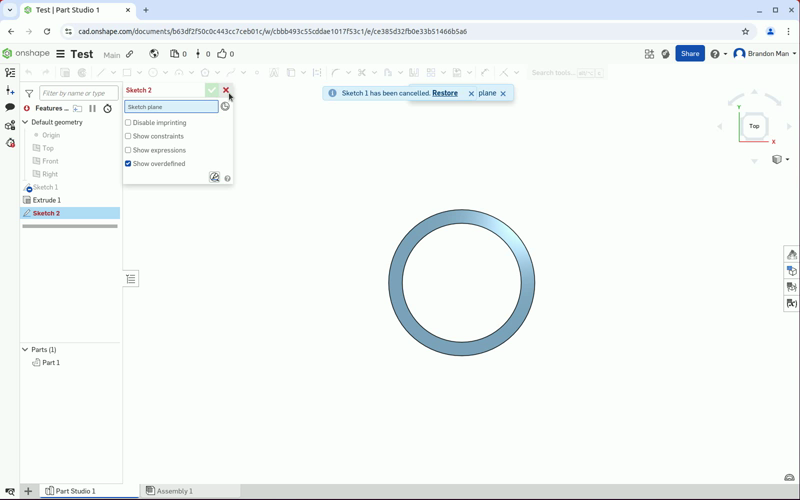
mouse_move(73, 150)
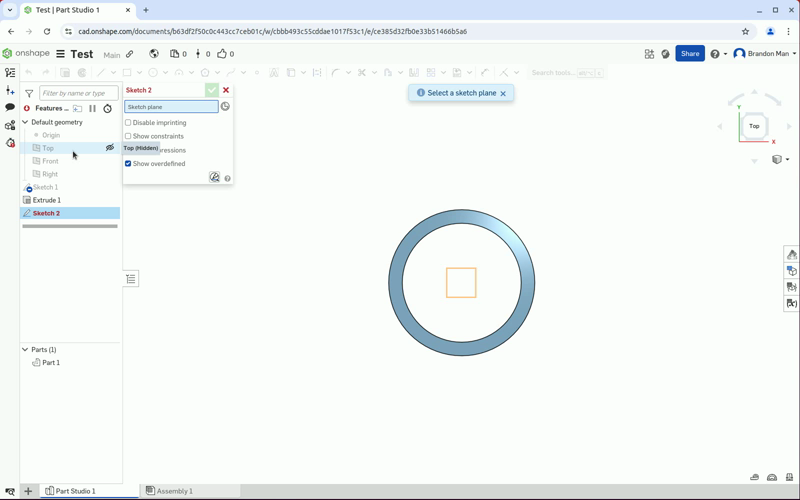
click(73, 150)
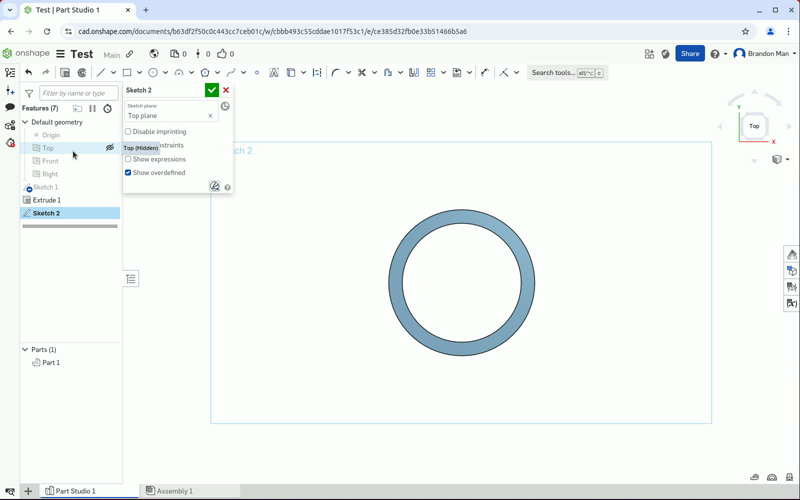
mouse_move(73, 352)
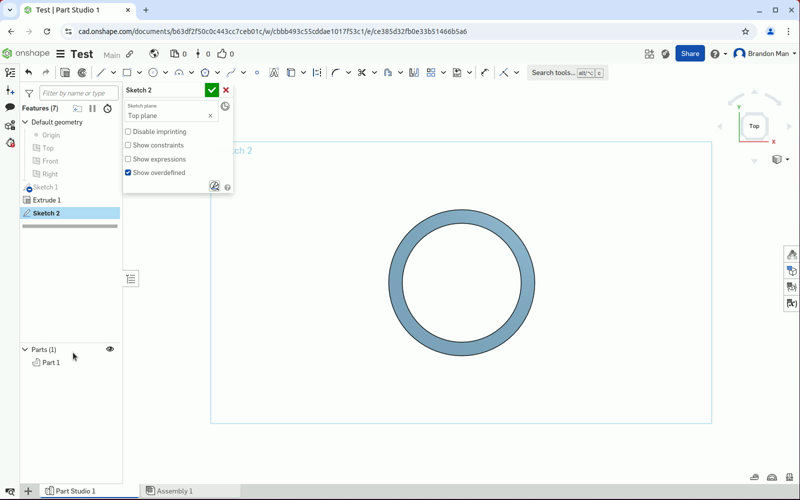
key(y)
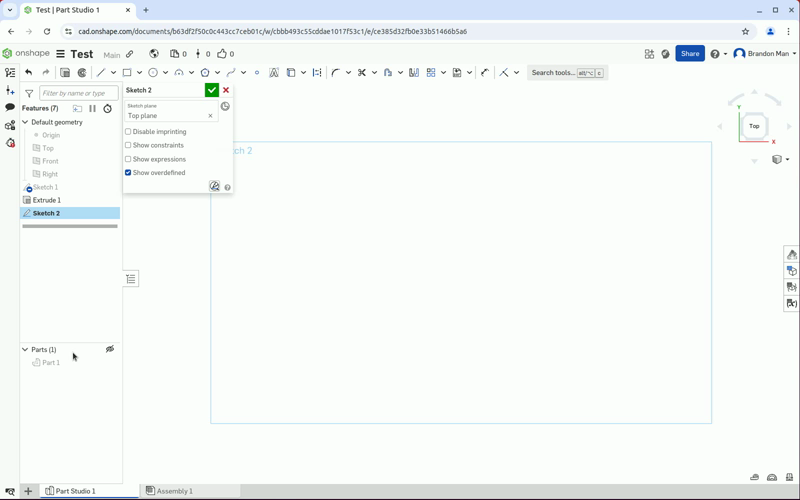
key(c)
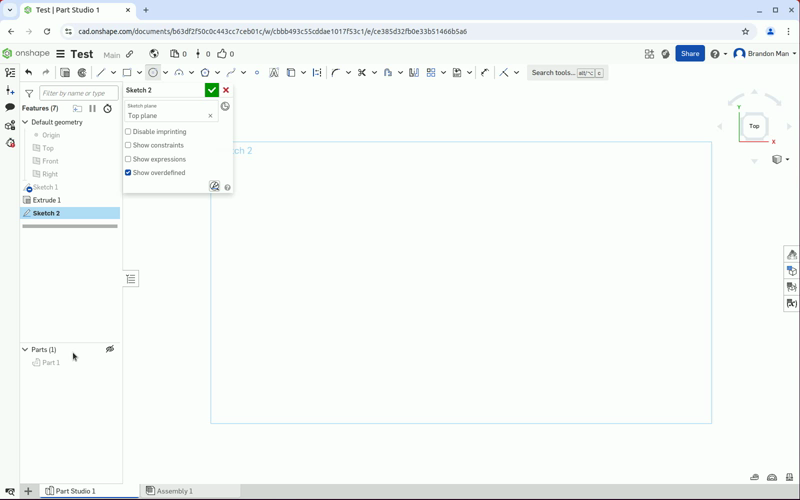
key_down(shift)
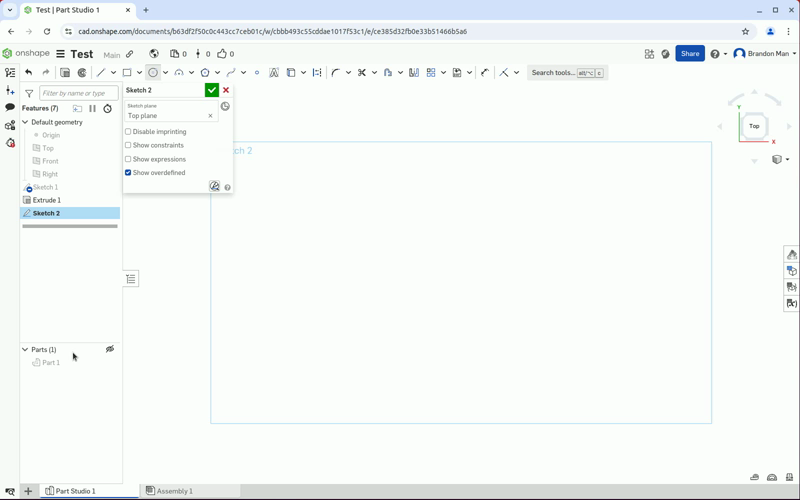
mouse_move(460, 282)
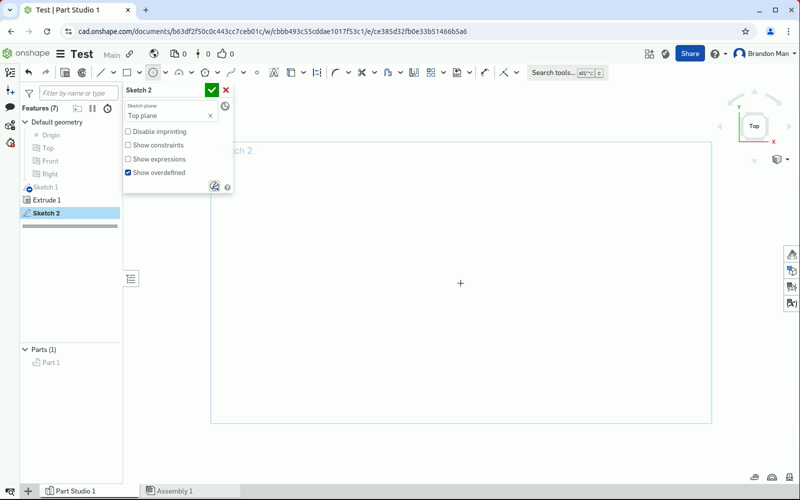
click(460, 282)
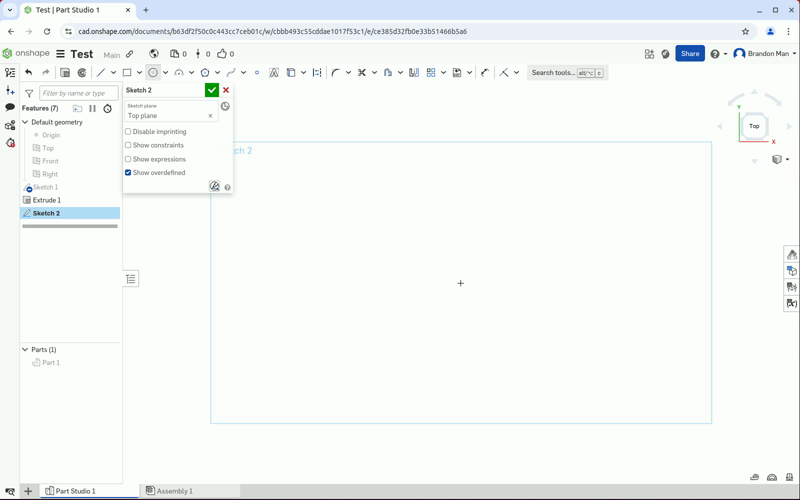
key_up(shift)
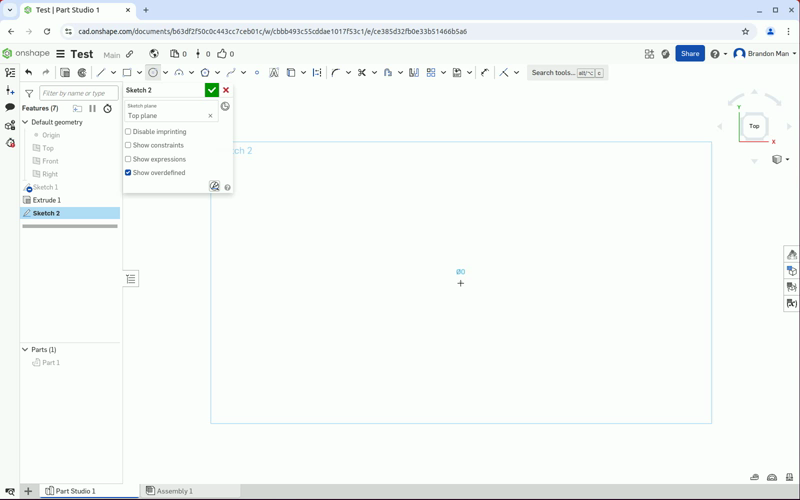
mouse_move(520, 282)
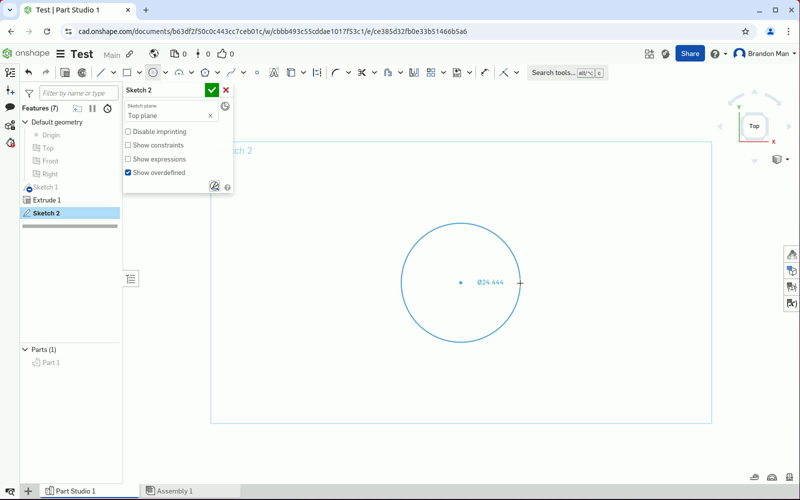
click(520, 282)
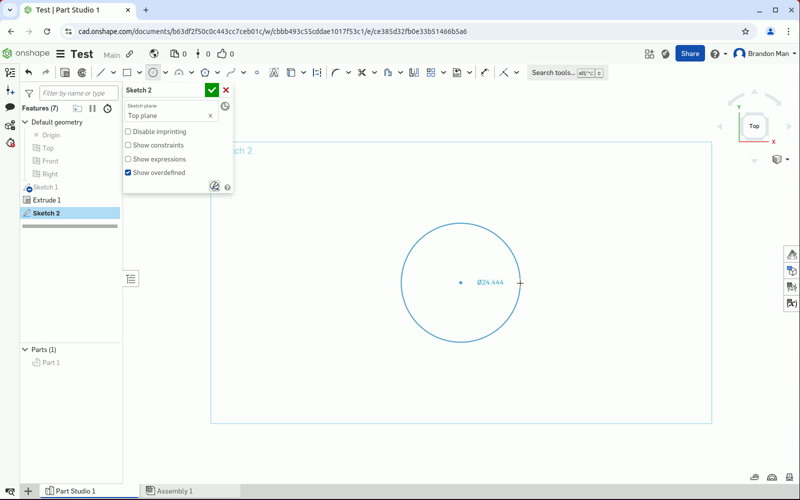
key(esc)
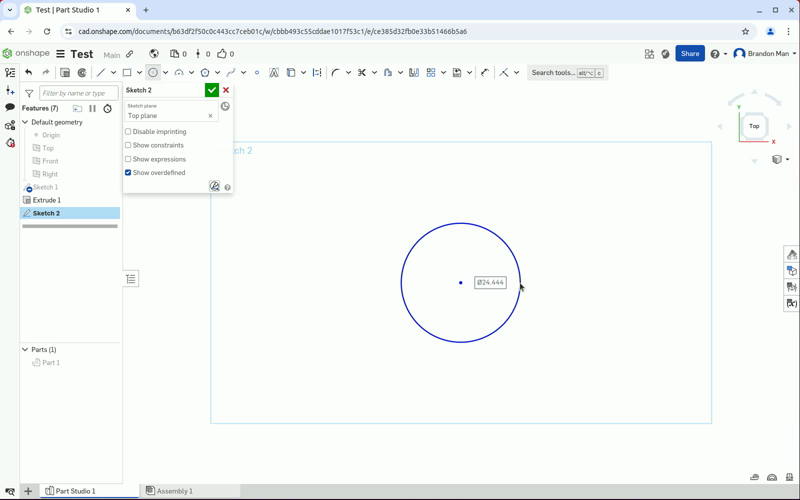
key(c)
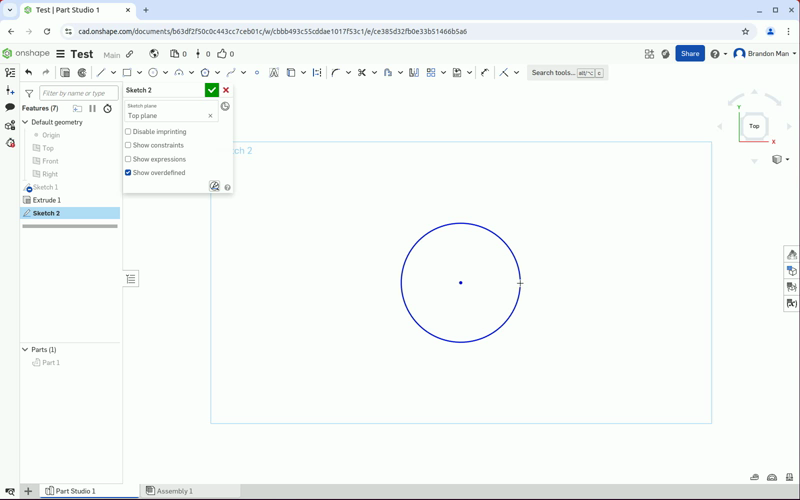
key_down(shift)
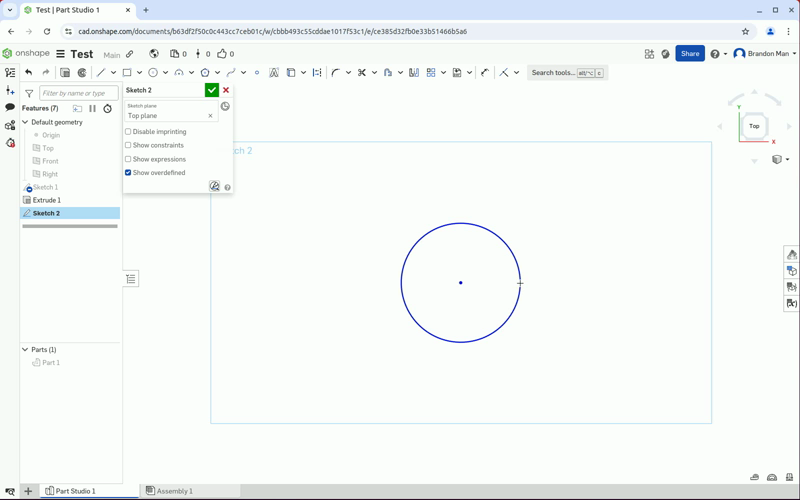
mouse_move(460, 282)
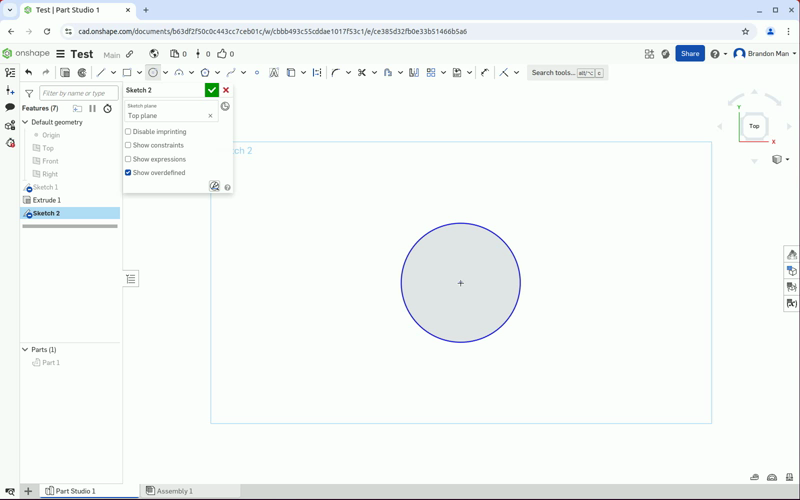
click(460, 282)
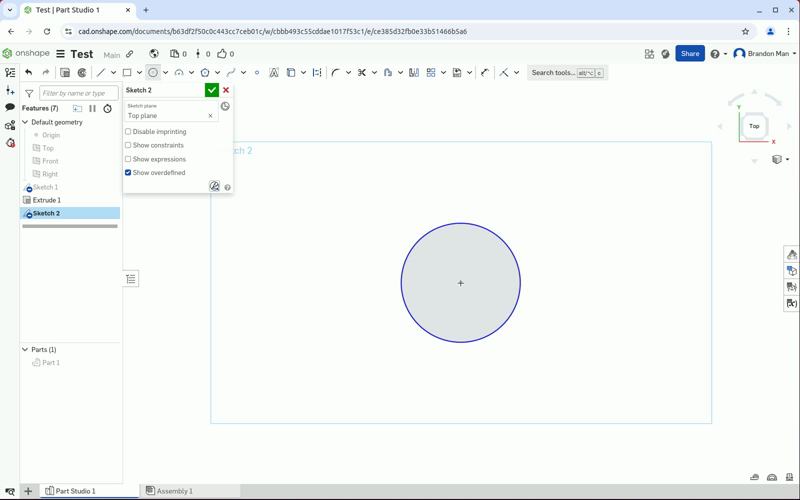
key_up(shift)
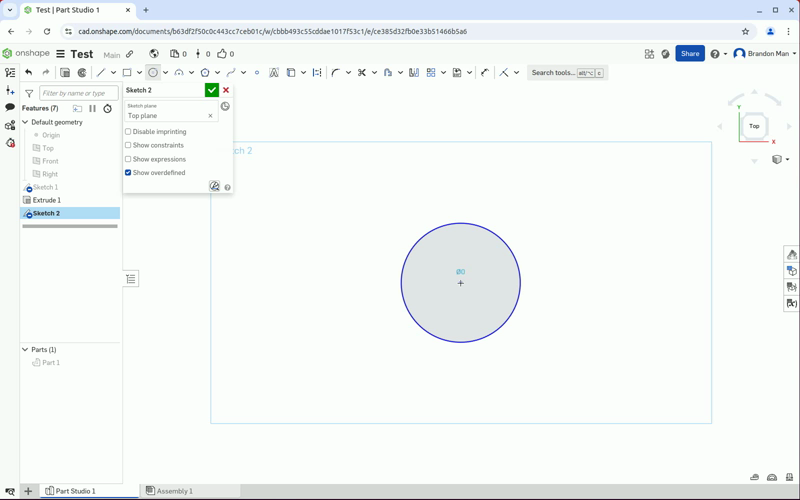
mouse_move(501, 282)
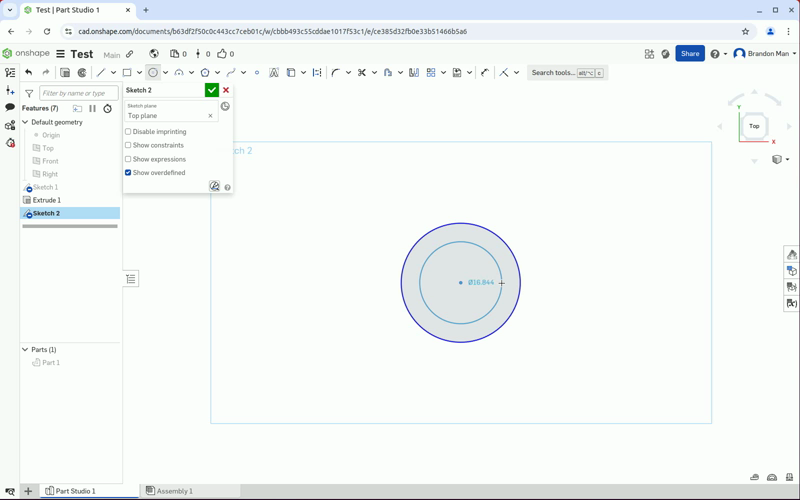
click(501, 282)
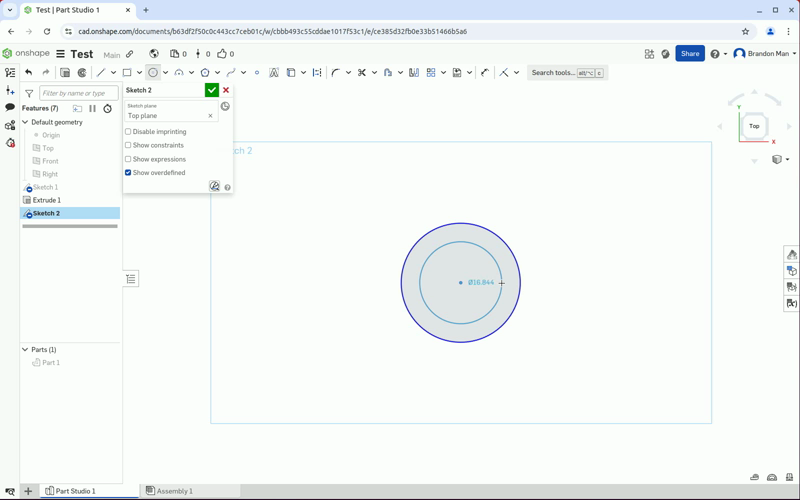
key(esc)
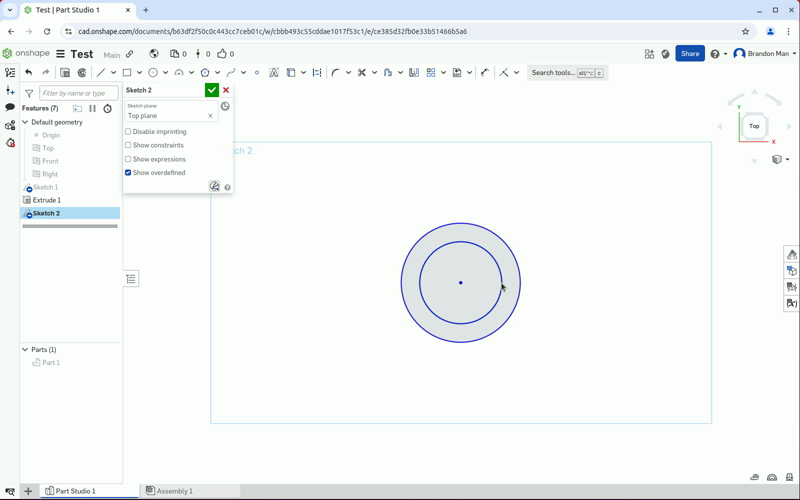
mouse_move(500, 306)
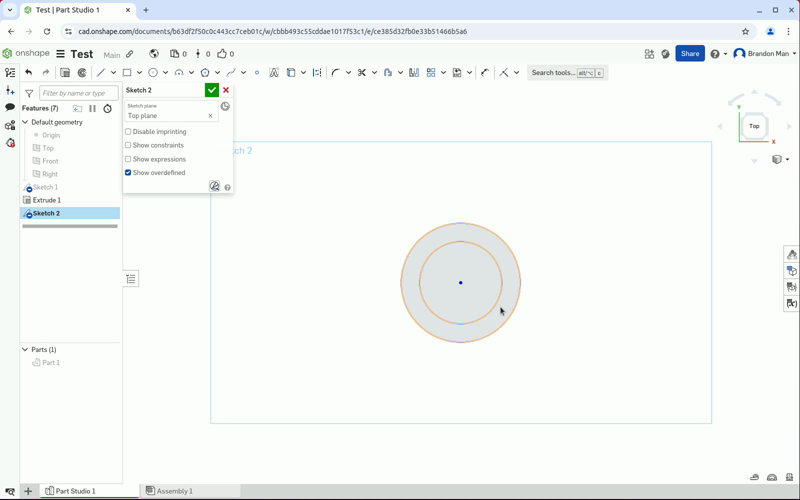
click(500, 306)
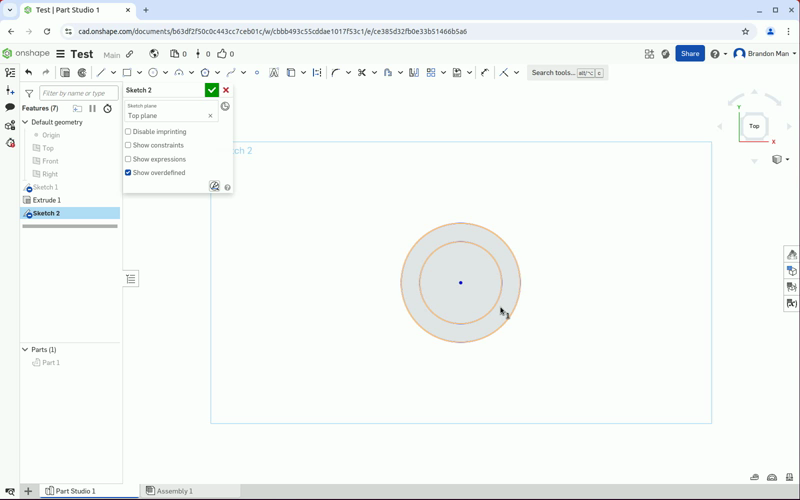
mouse_move(73, 352)
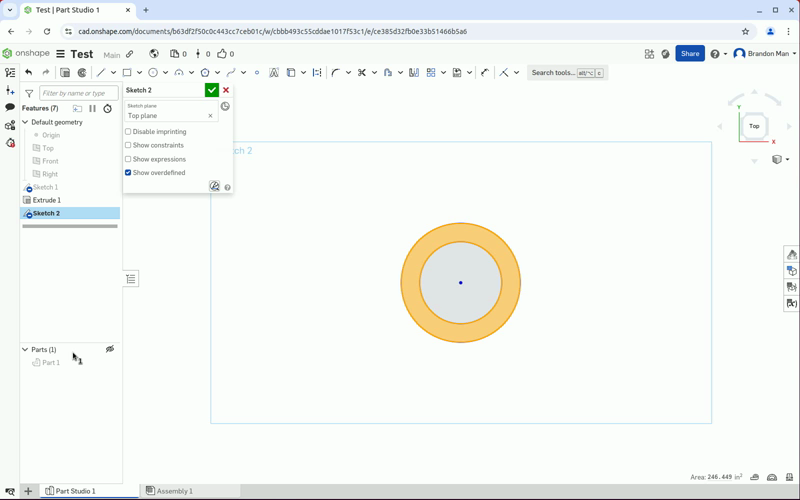
key(shift+y)
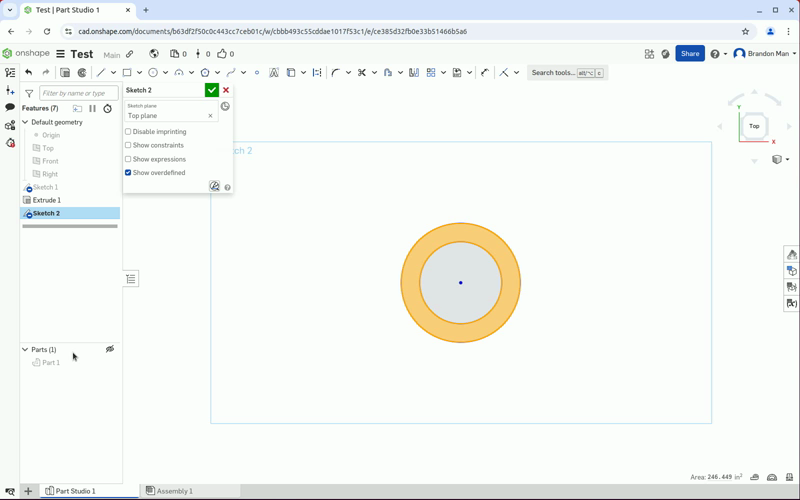
key(shift+e)
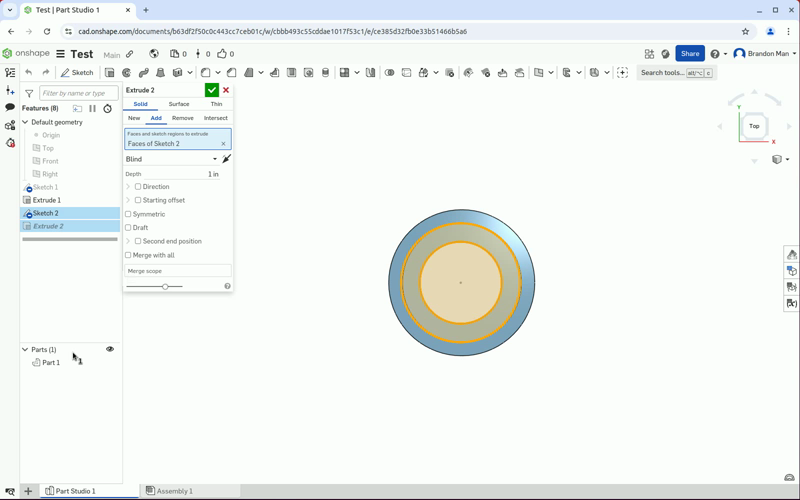
mouse_move(143, 106)
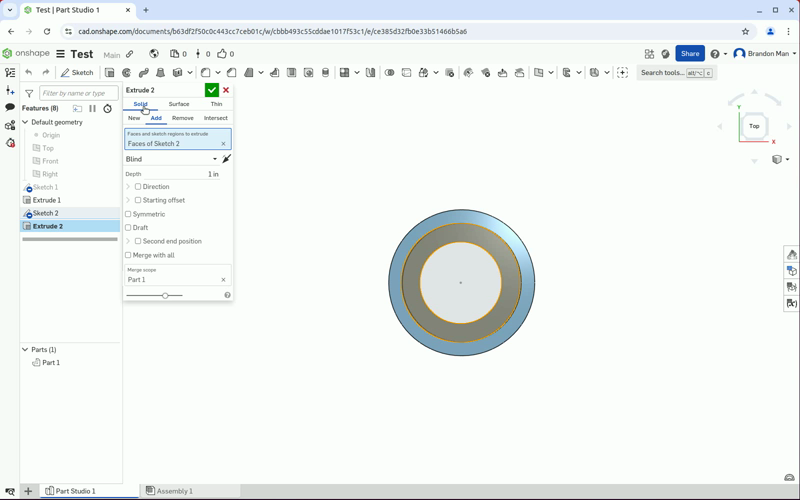
click(143, 106)
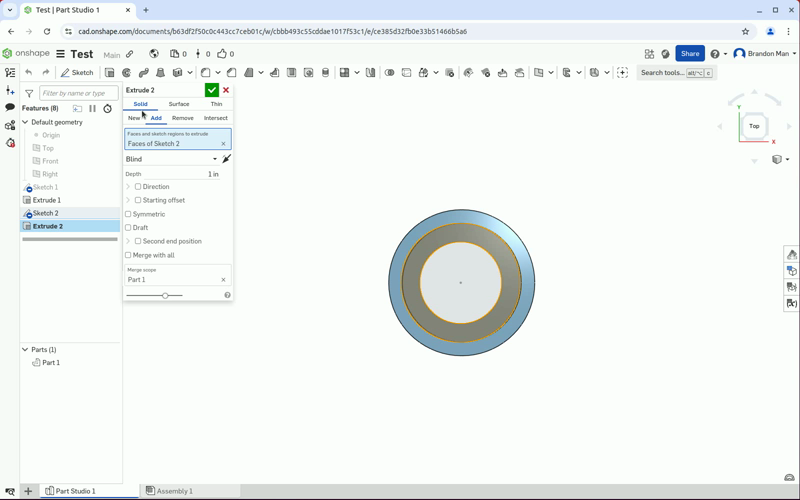
mouse_move(137, 120)
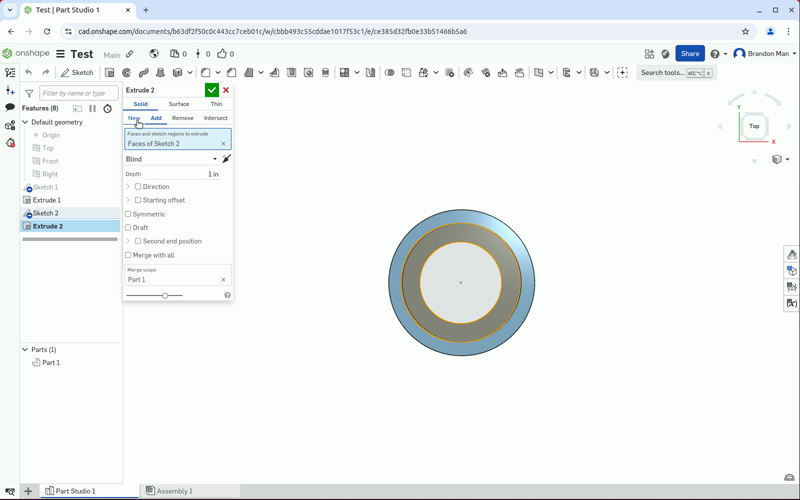
click(137, 120)
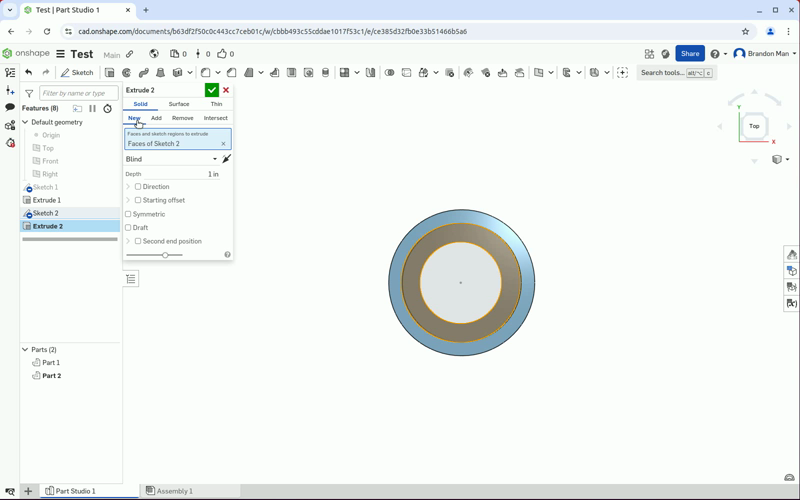
key(tab, 4)
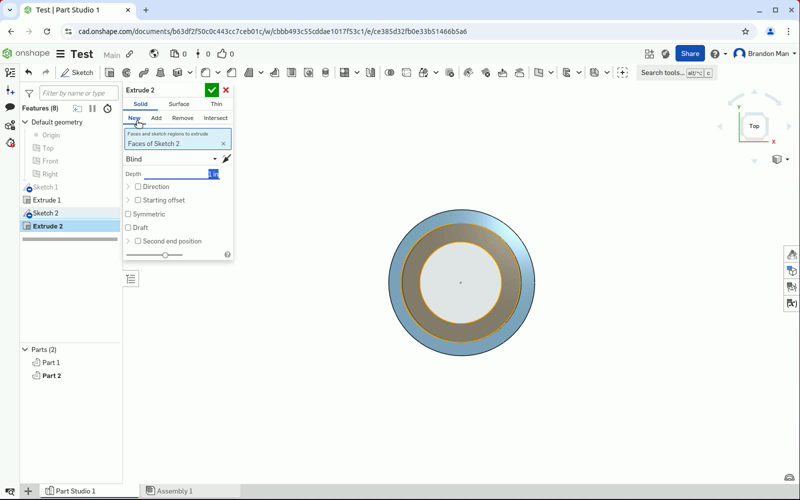
text(23.108)
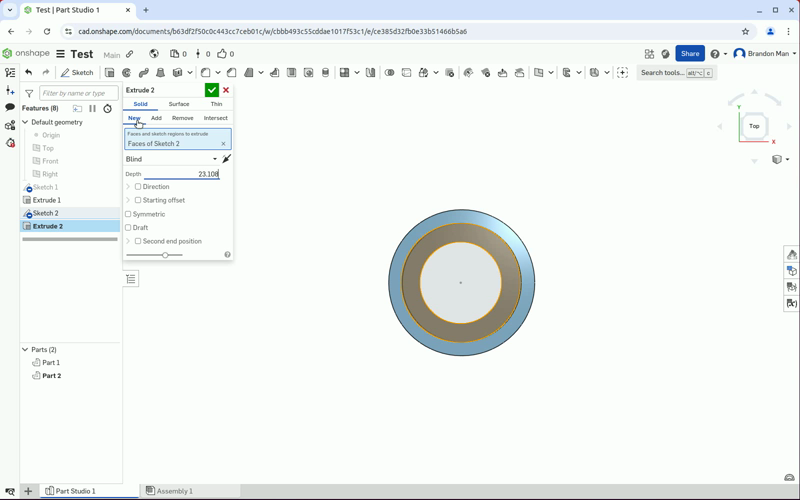
key(enter)
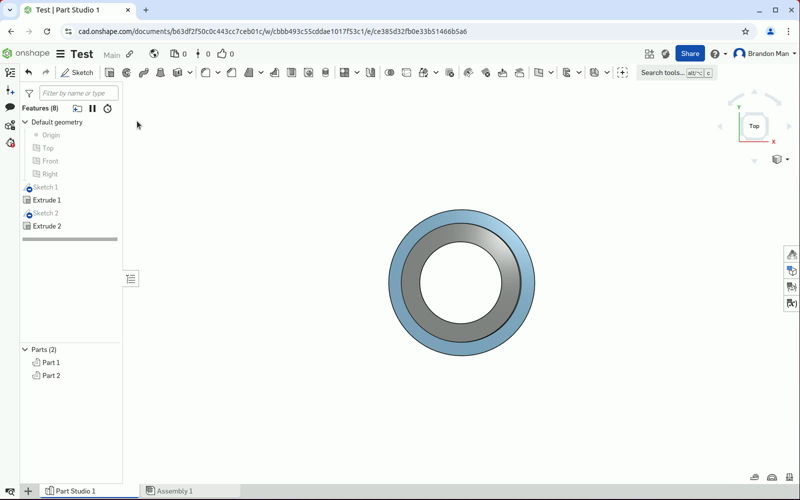
key(shift+h)
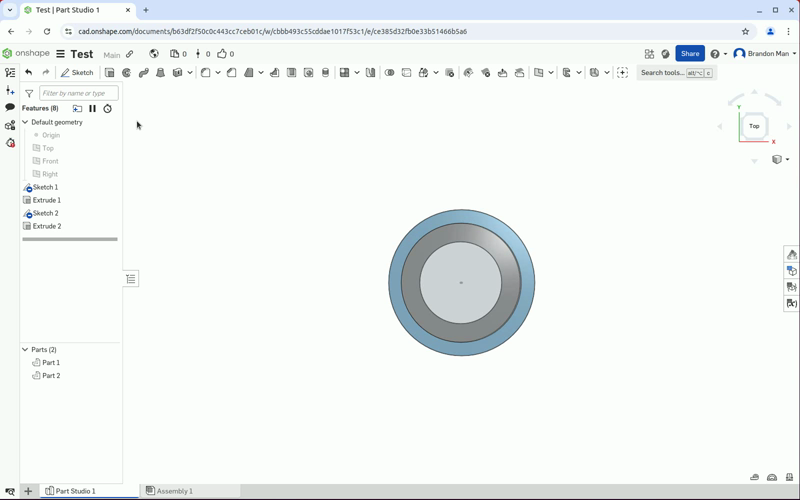
key(shift+h)
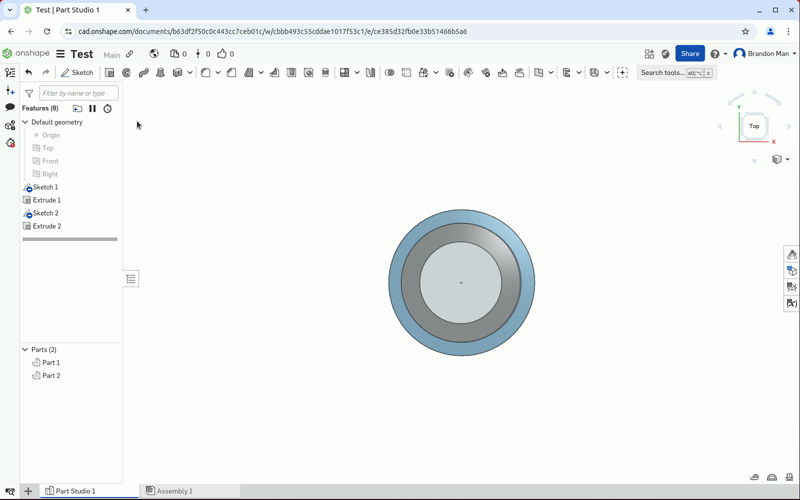
key(shift+7)
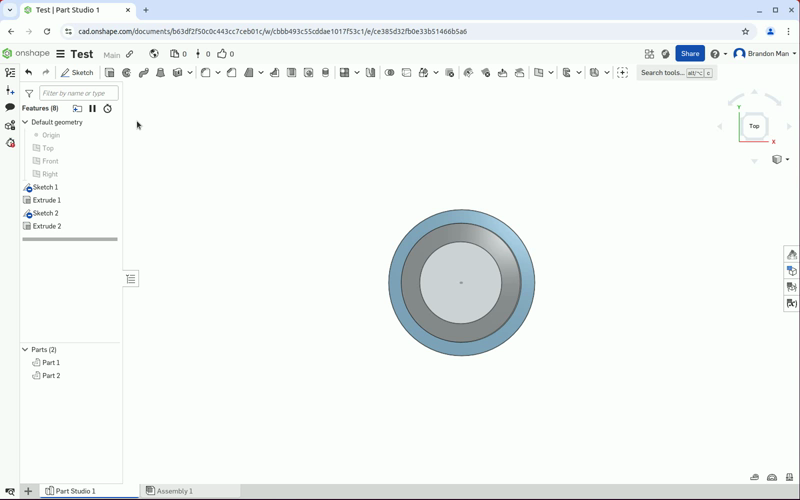
key(up, 3)
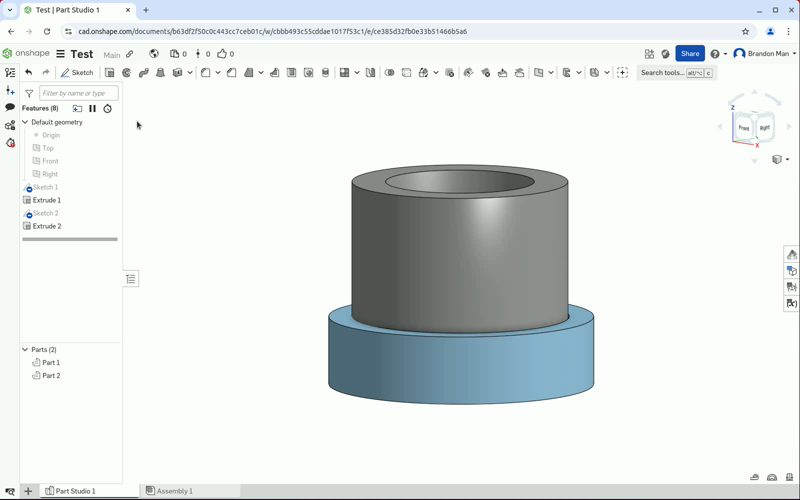
key(left, 3)
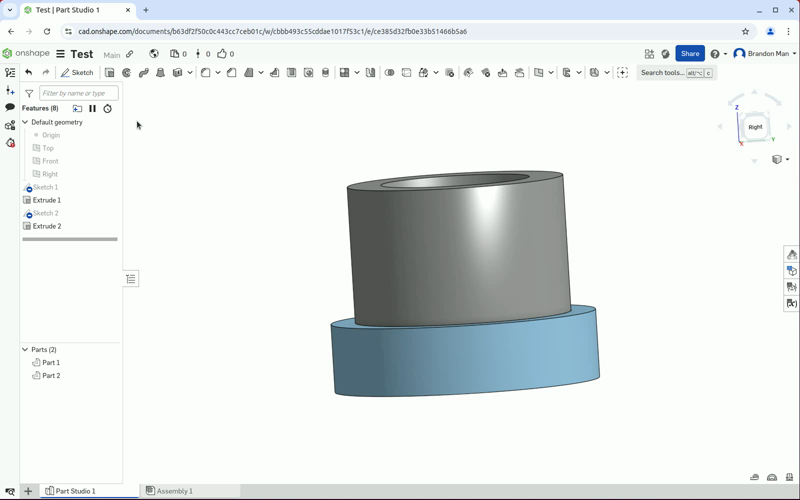
key(right, 3)
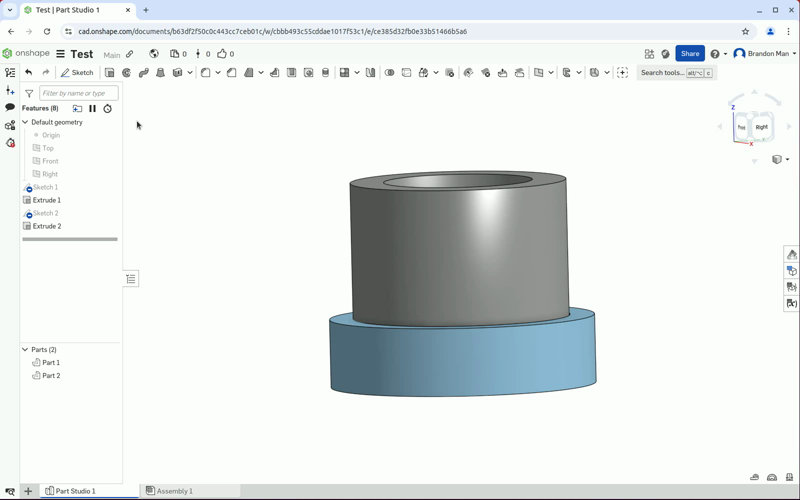
key(down, 3)
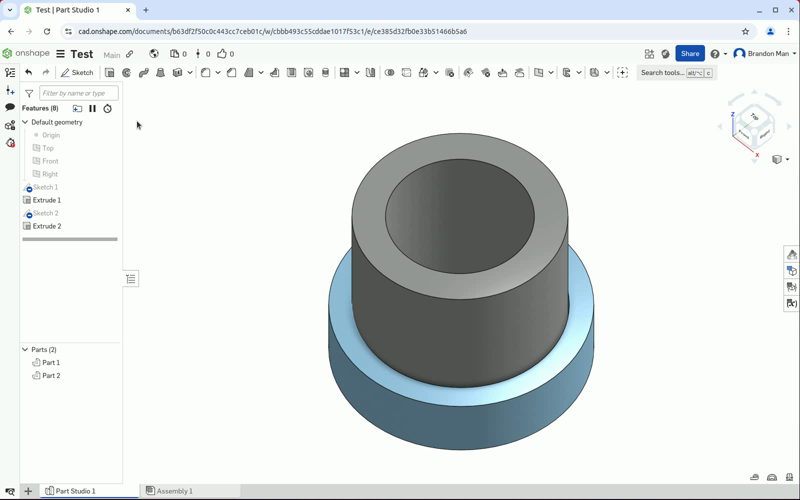
mouse_move(73, 189)
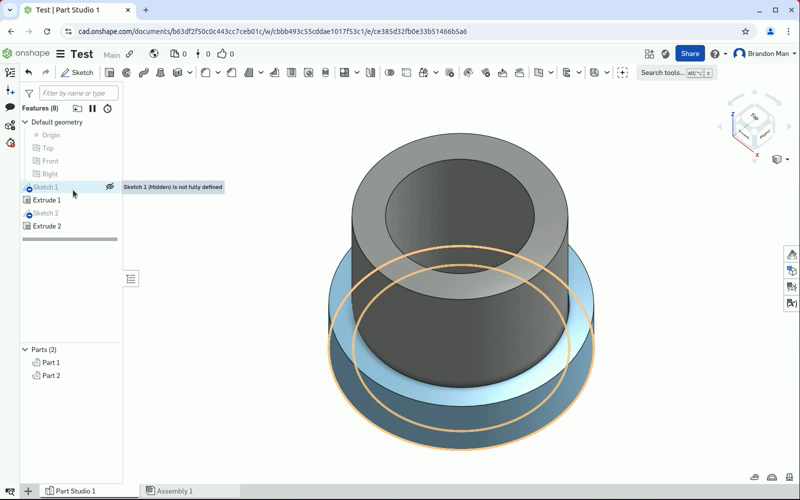
click(73, 189)